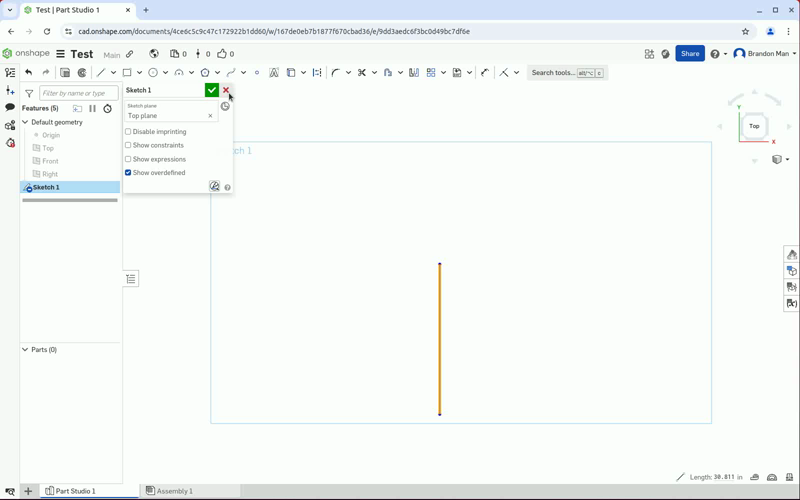
key(shift+h)
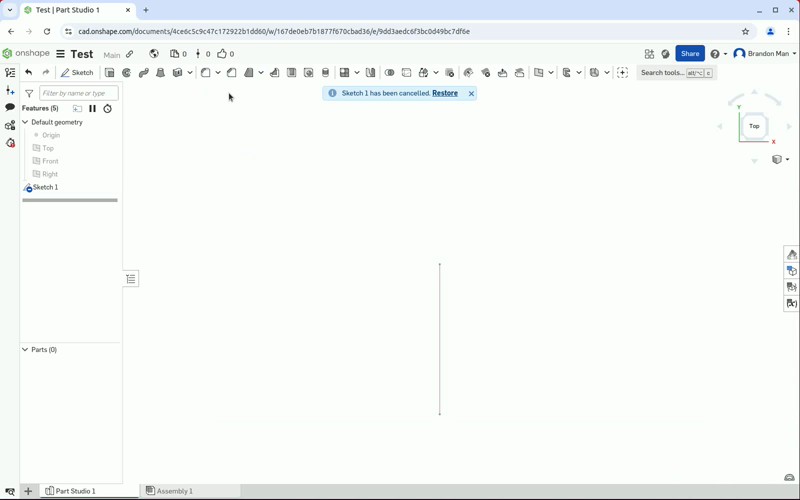
key(shift+s)
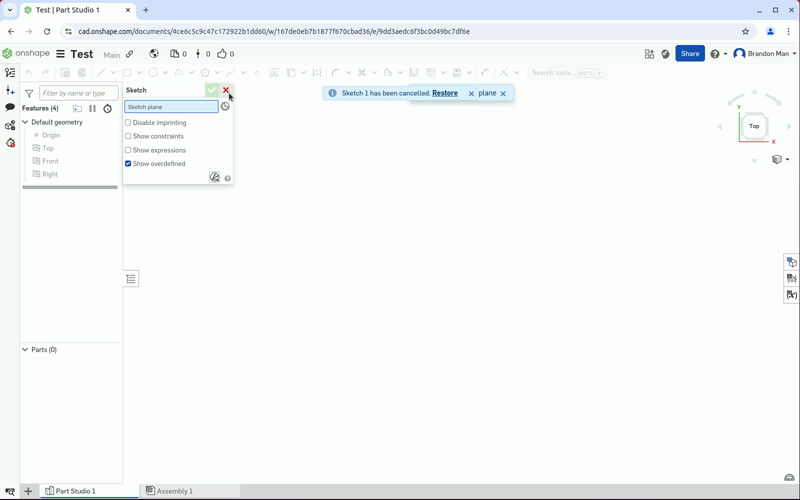
mouse_move(73, 150)
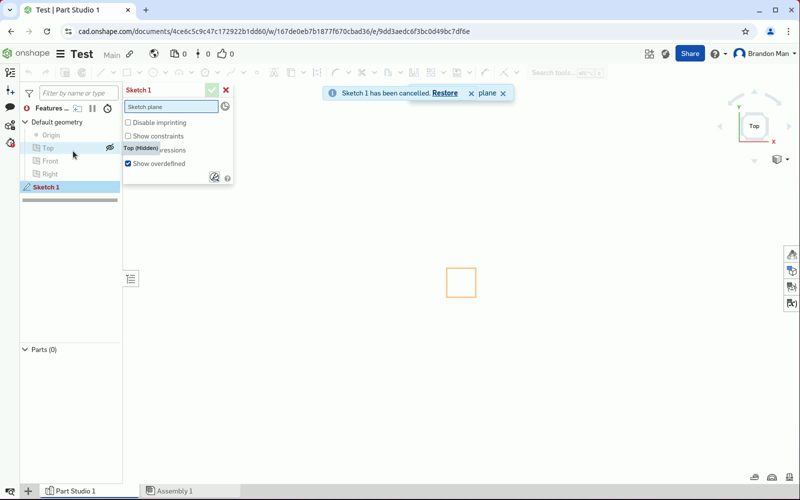
click(73, 150)
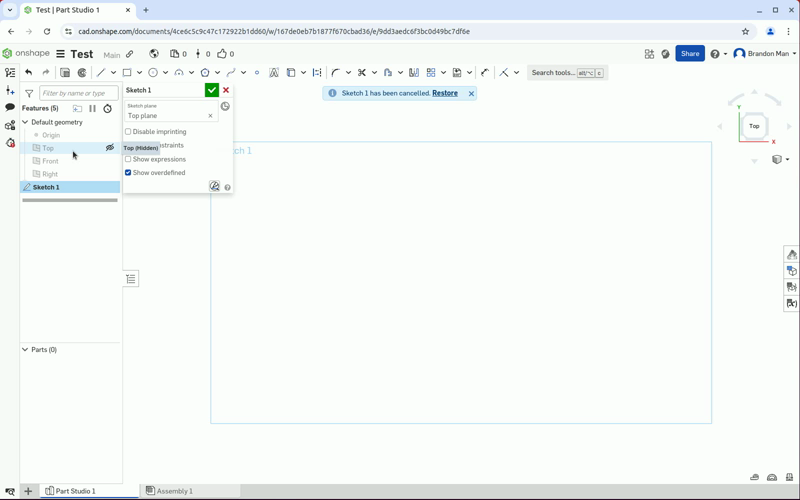
mouse_move(73, 352)
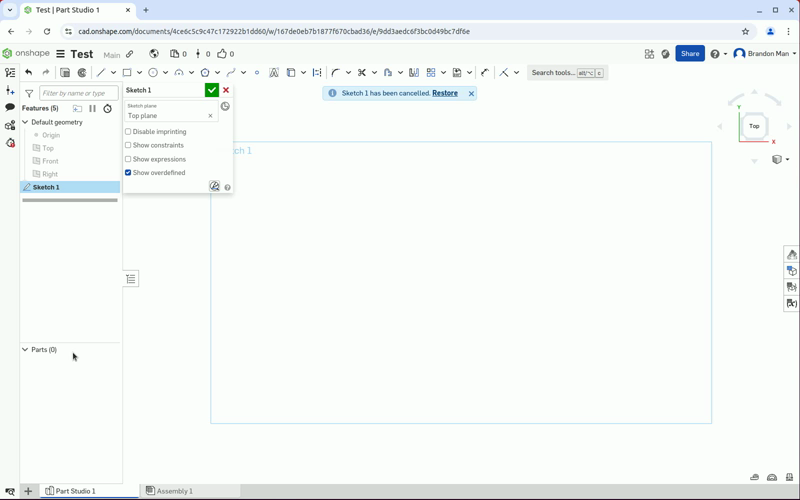
key(y)
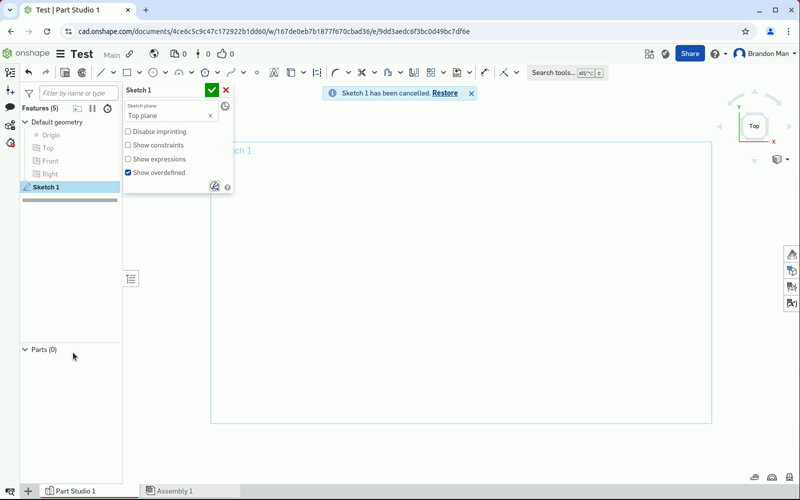
key(c)
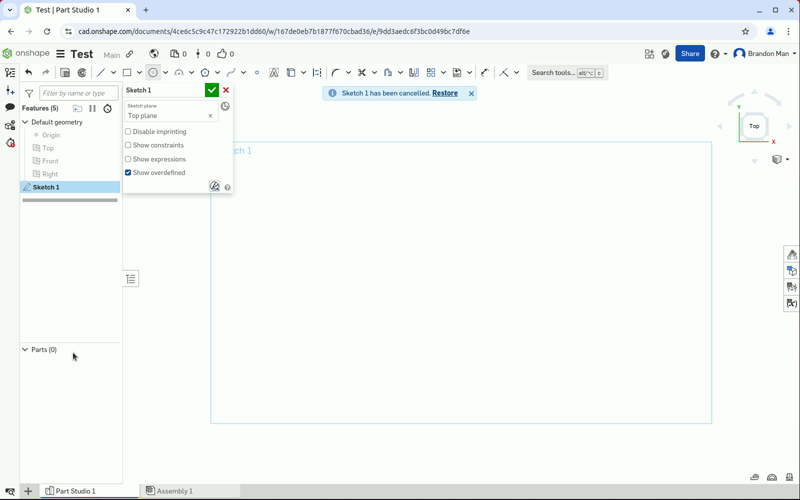
key_down(shift)
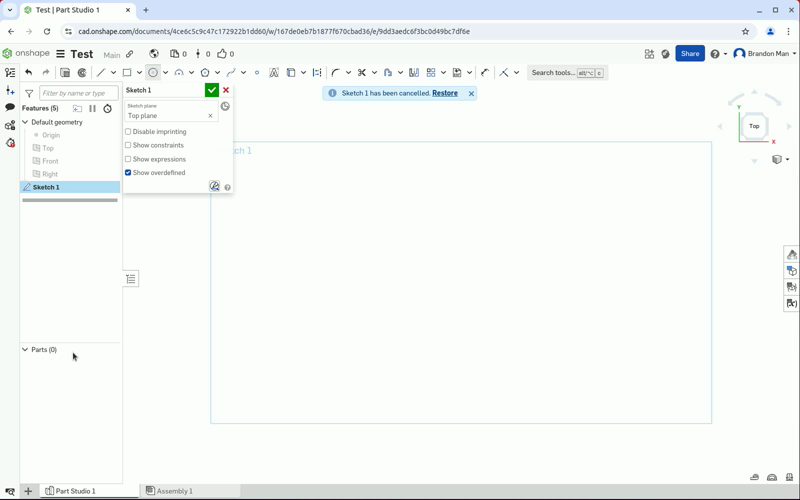
mouse_move(461, 282)
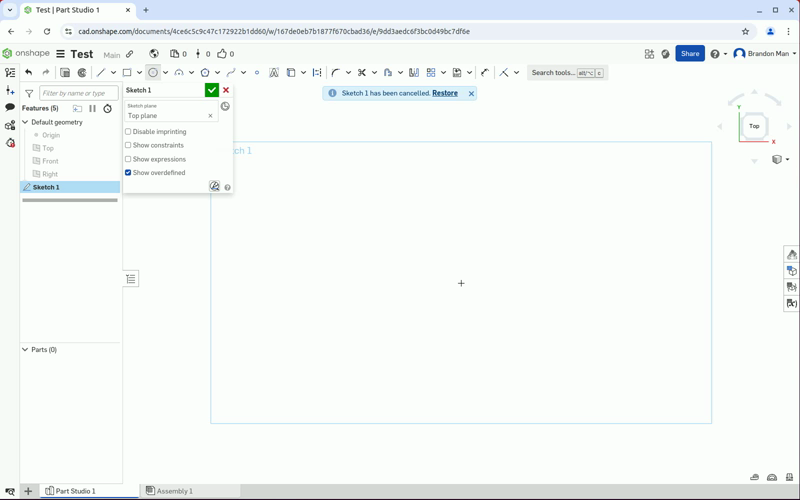
click(461, 282)
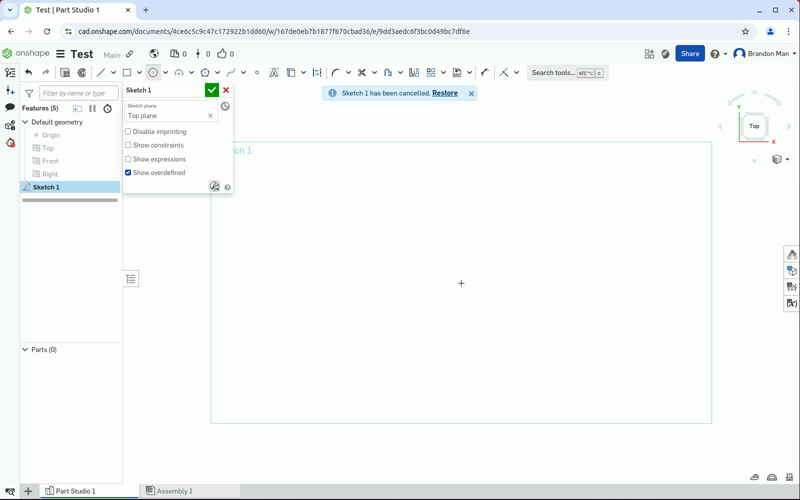
key_up(shift)
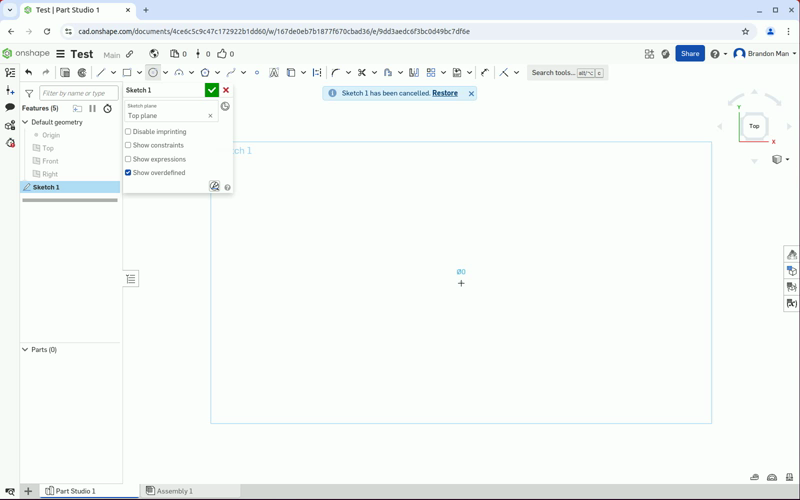
mouse_move(532, 282)
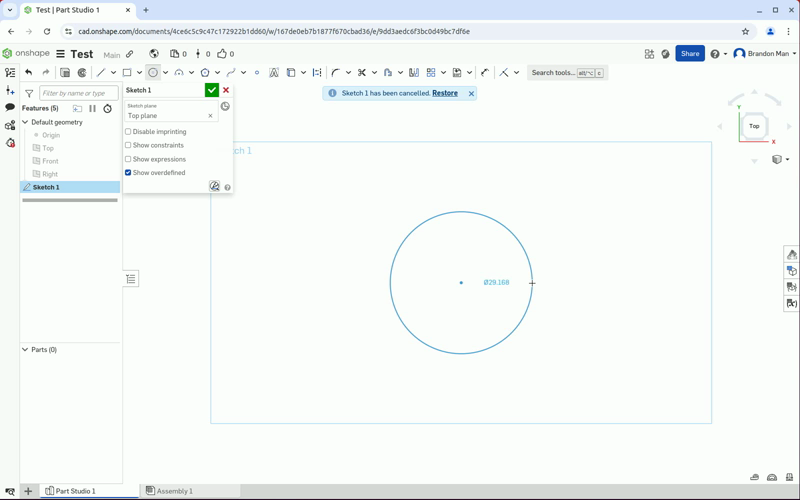
click(532, 282)
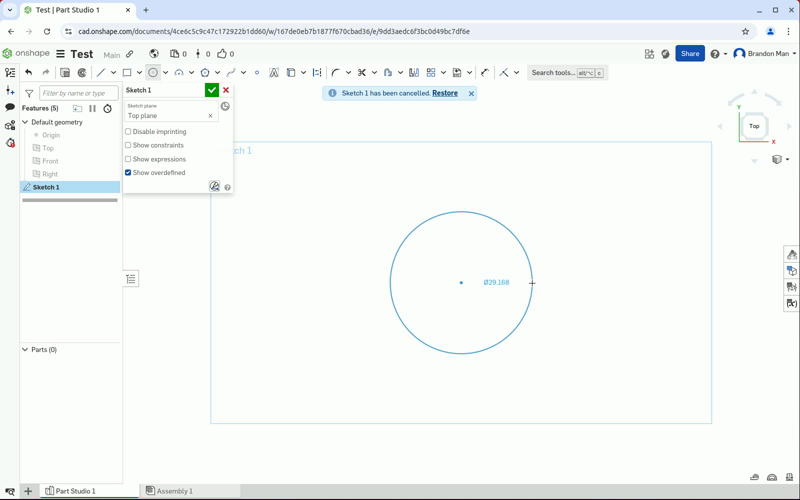
key(esc)
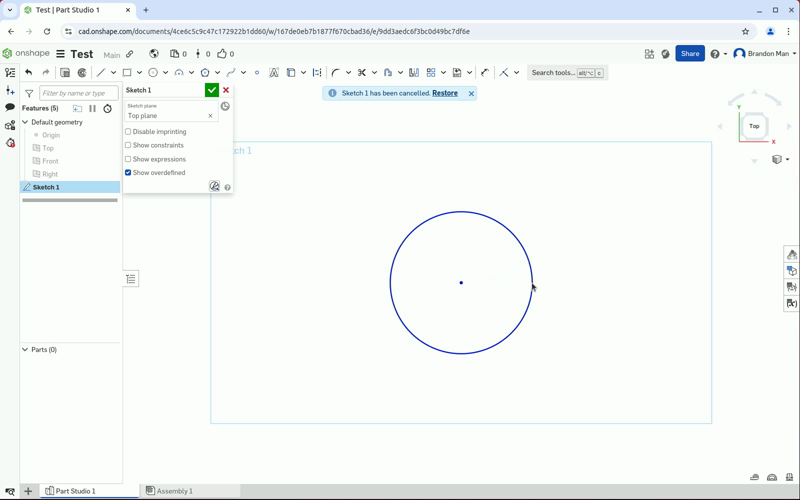
key(c)
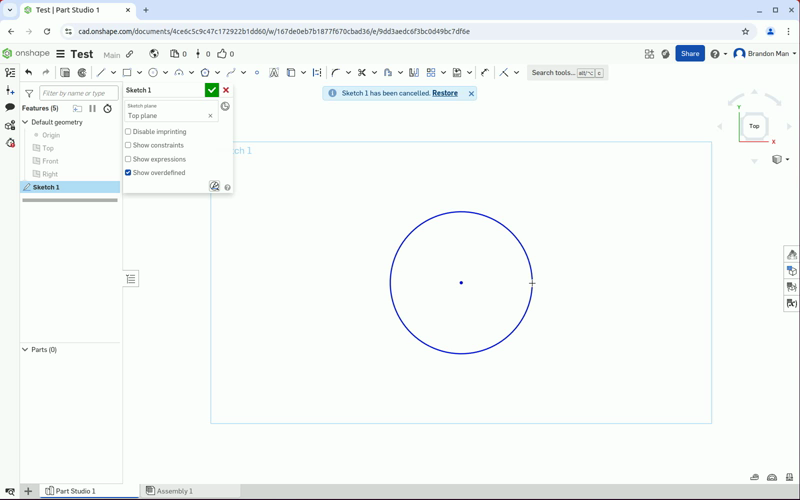
key_down(shift)
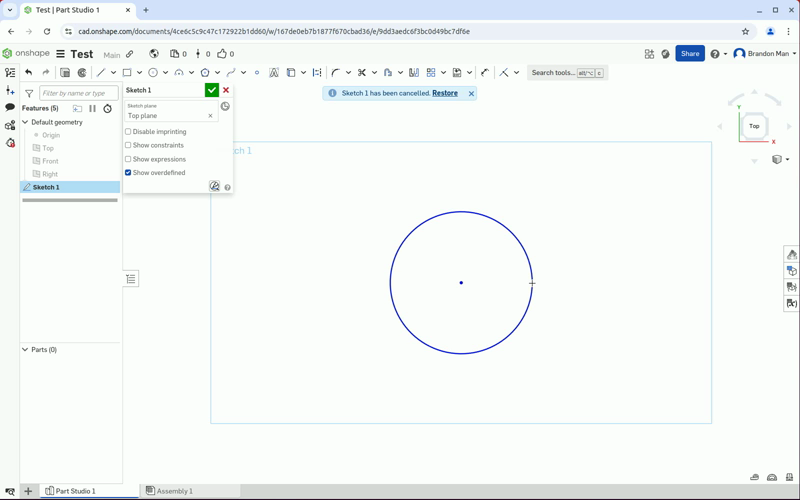
mouse_move(461, 282)
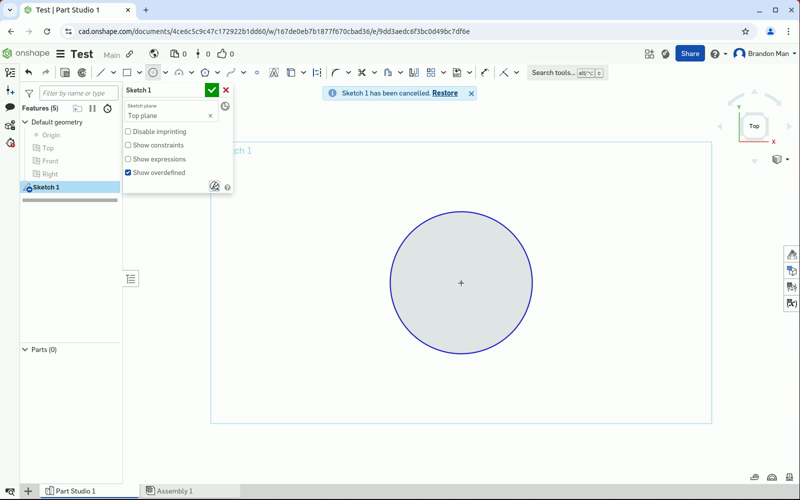
click(461, 282)
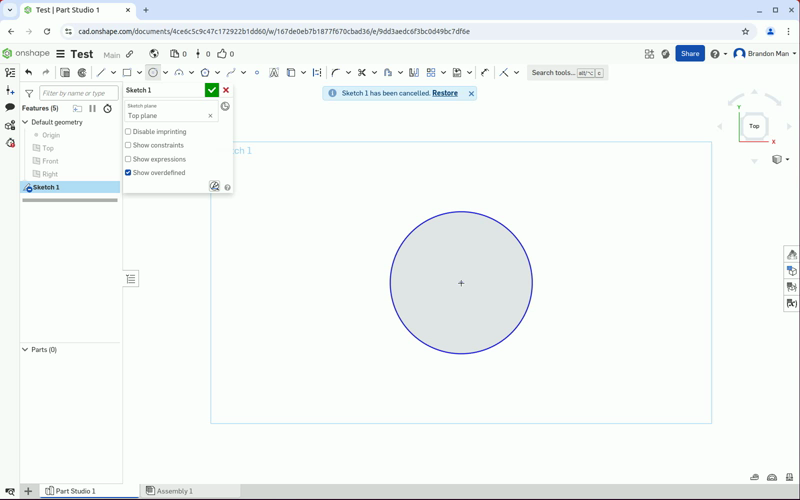
key_up(shift)
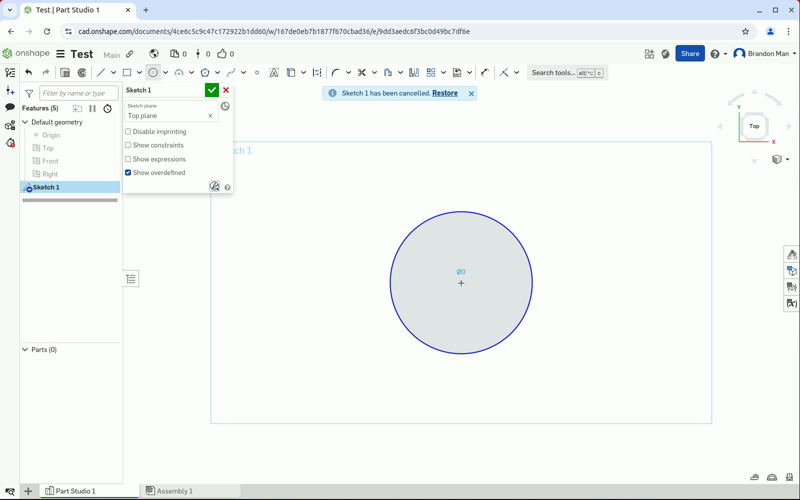
mouse_move(505, 282)
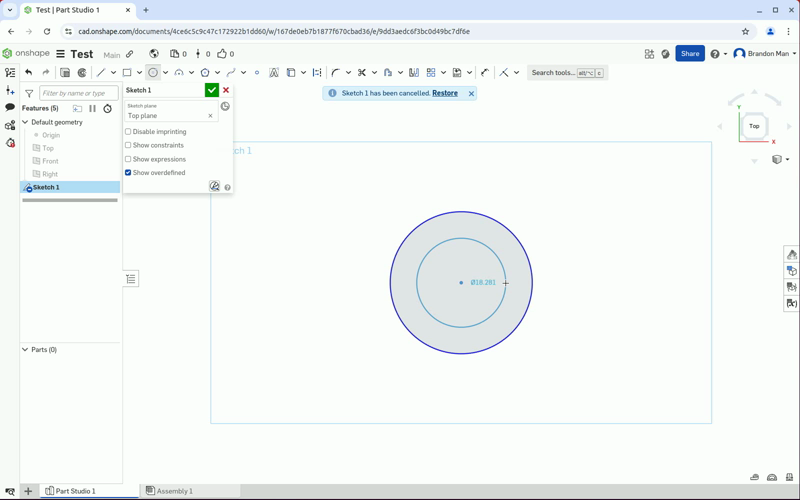
click(505, 282)
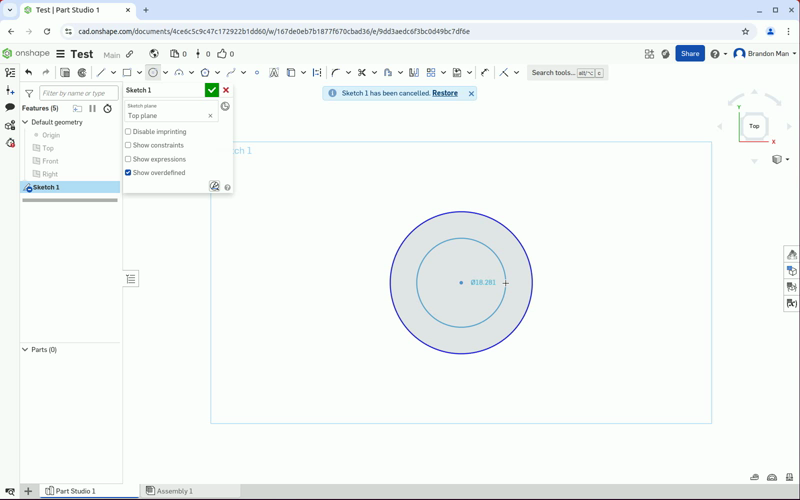
key(esc)
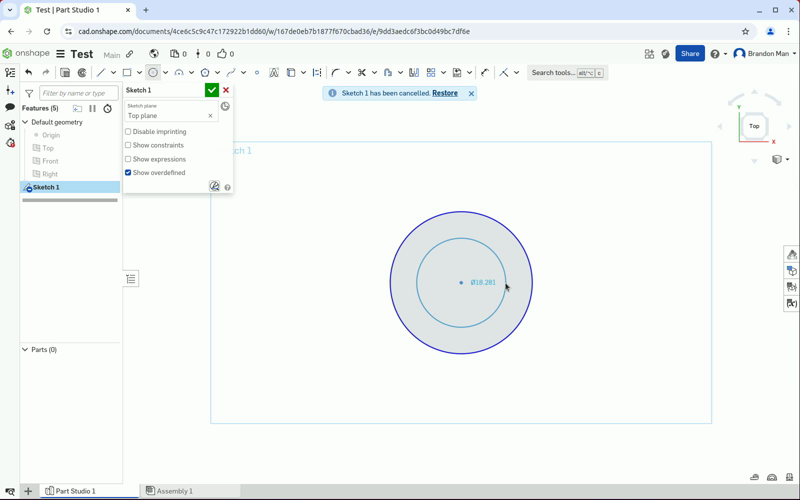
mouse_move(485, 330)
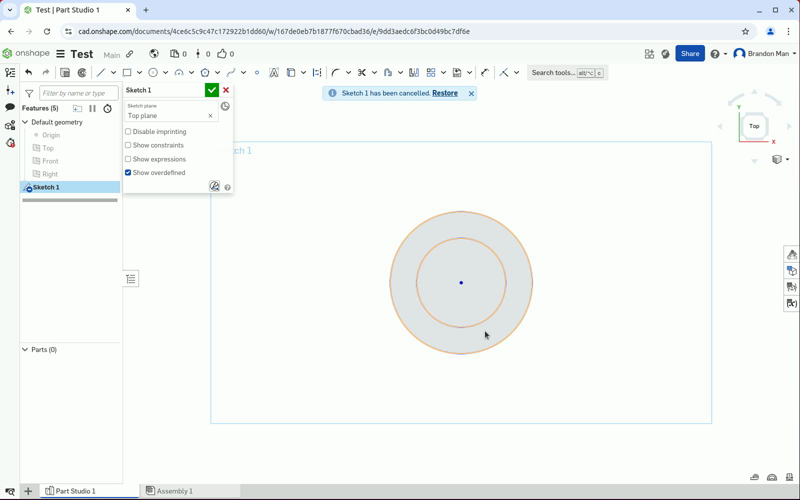
click(485, 330)
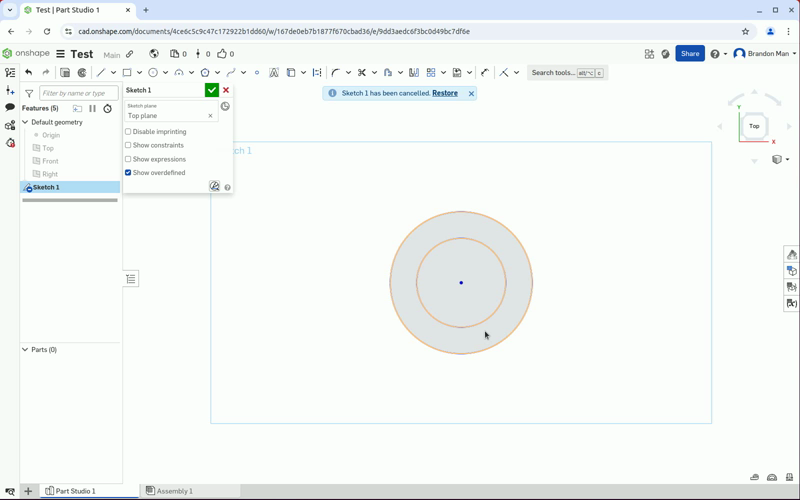
mouse_move(73, 352)
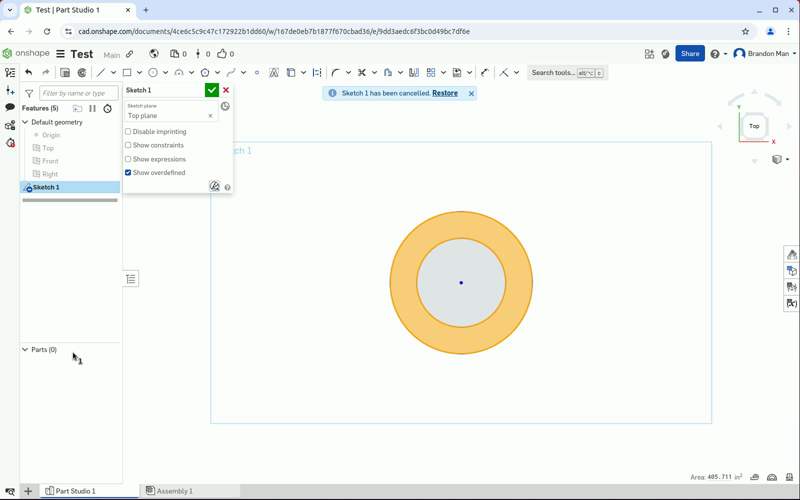
key(shift+y)
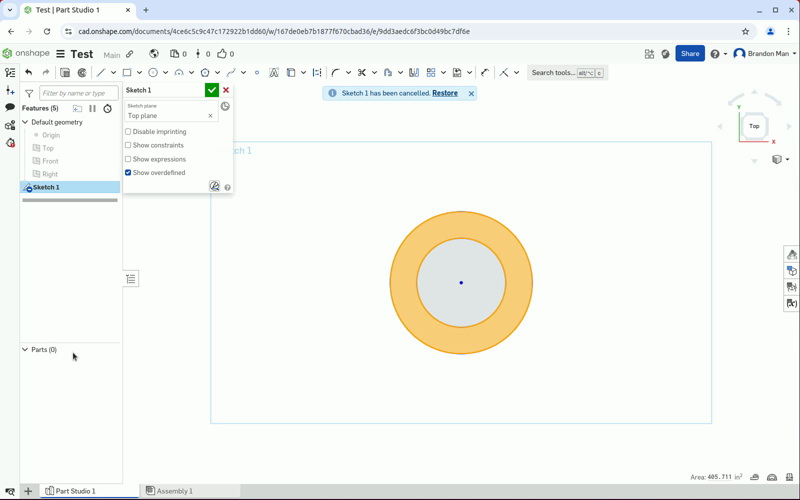
key(shift+e)
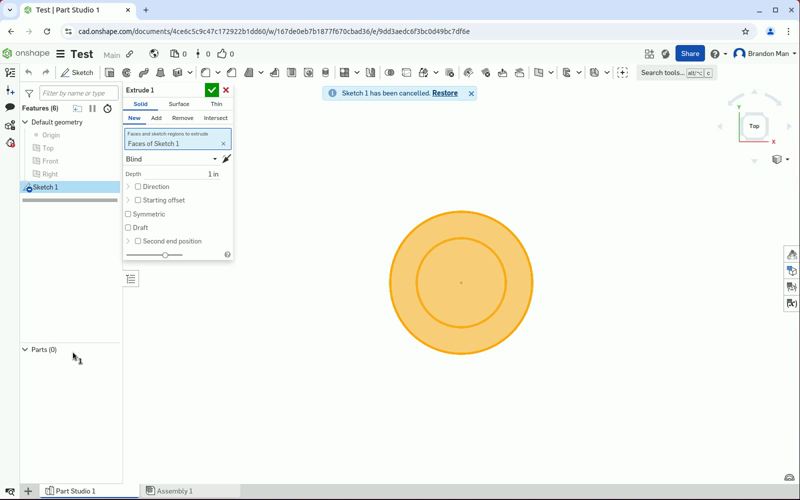
mouse_move(143, 106)
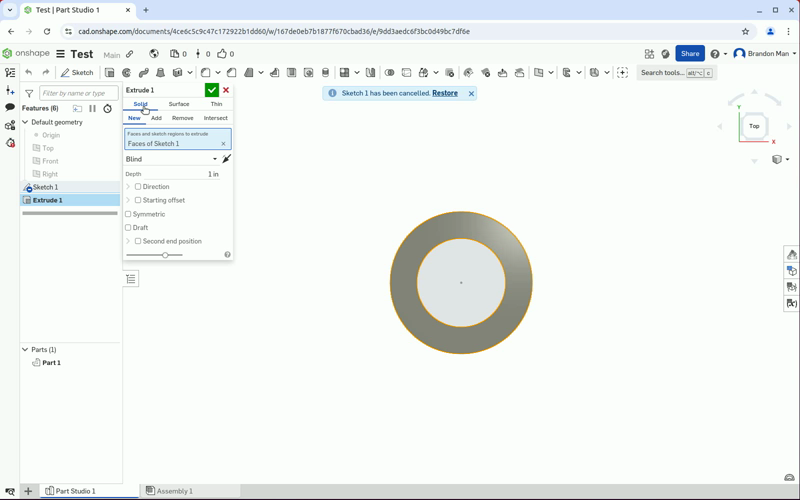
click(143, 106)
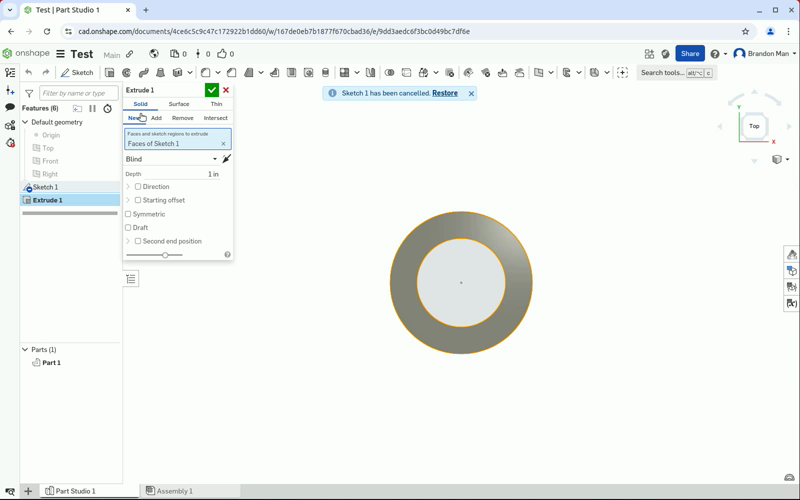
mouse_move(137, 120)
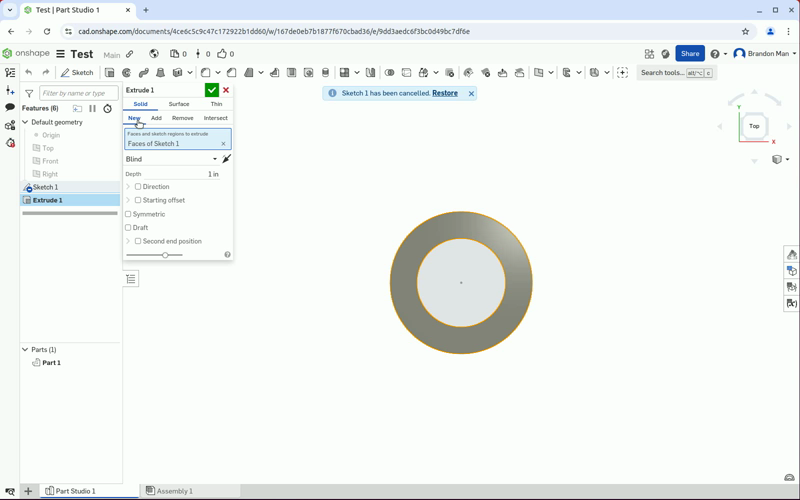
click(137, 120)
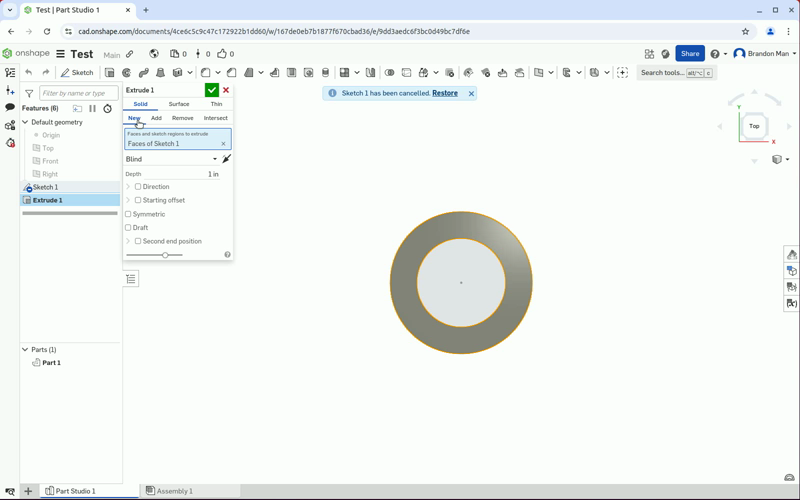
key(tab, 4)
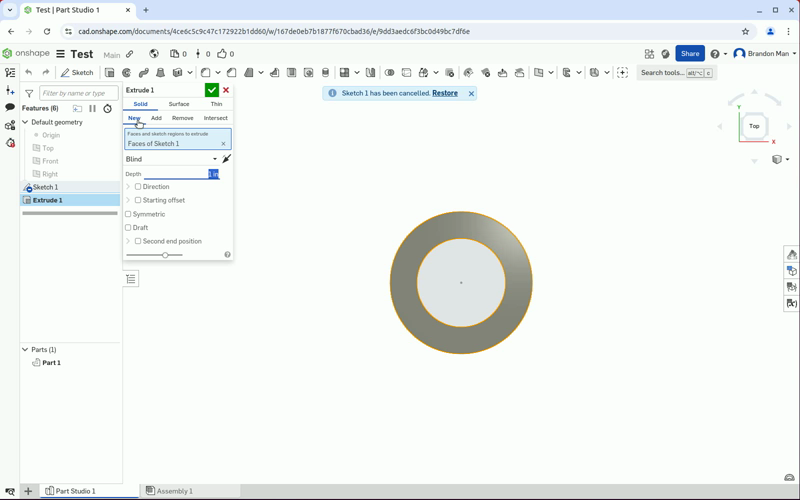
text(23.108)
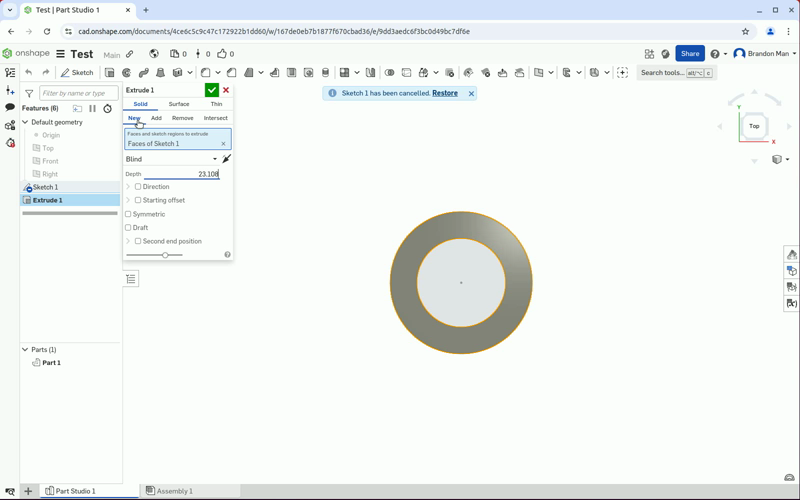
key(enter)
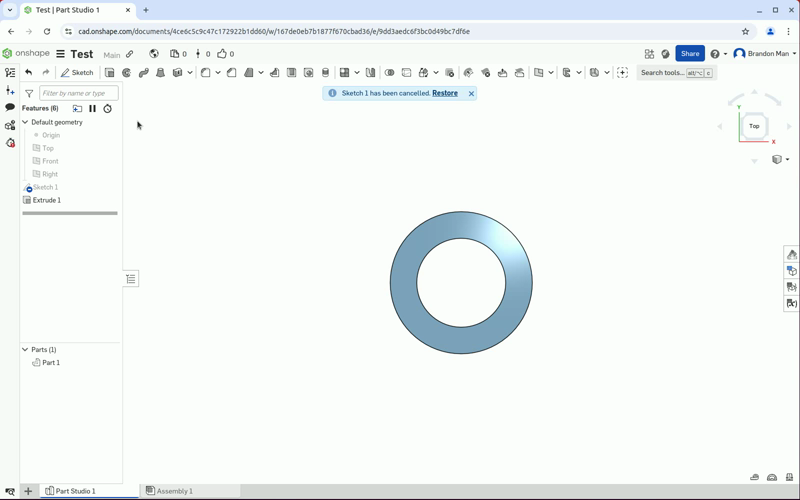
key(shift+h)
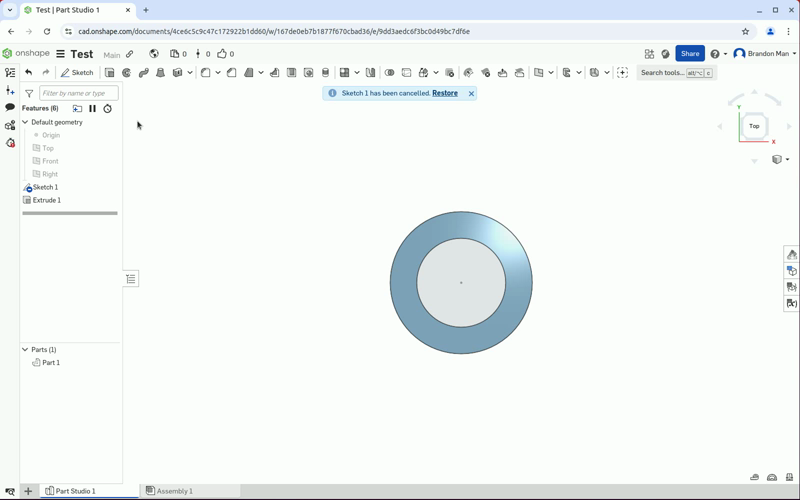
key(shift+h)
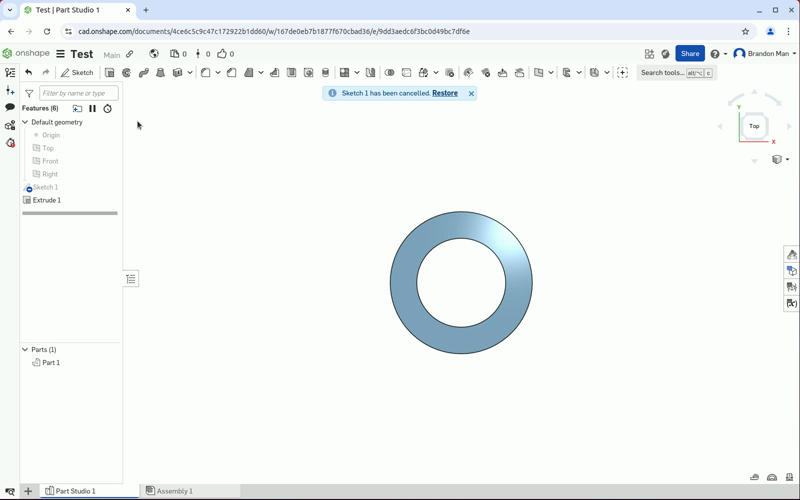
mouse_move(73, 189)
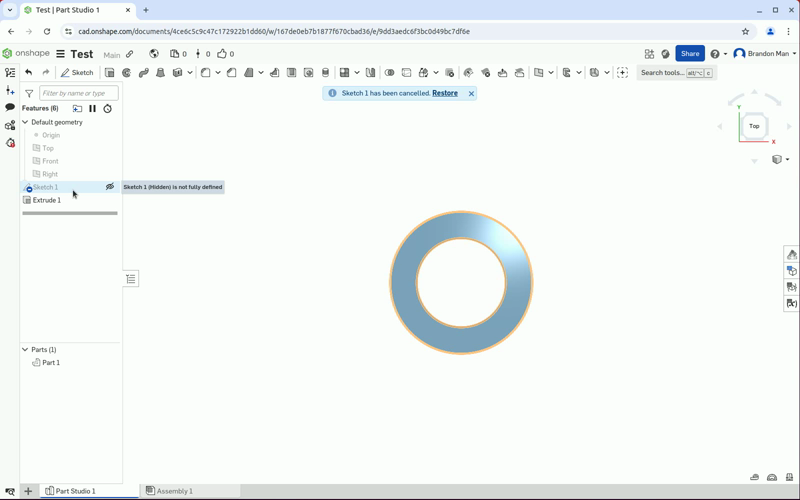
click(73, 189)
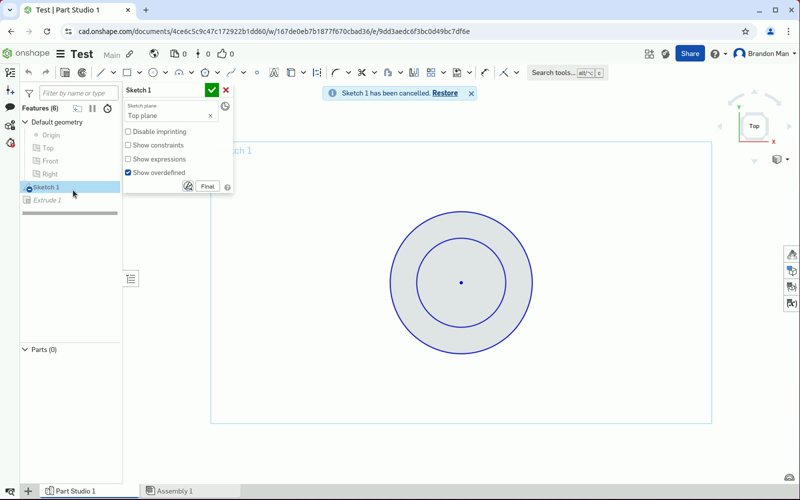
mouse_move(229, 92)
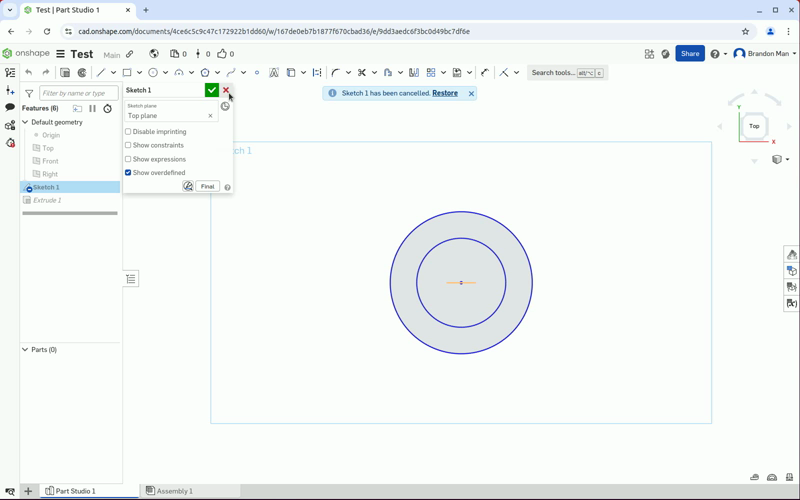
click(229, 92)
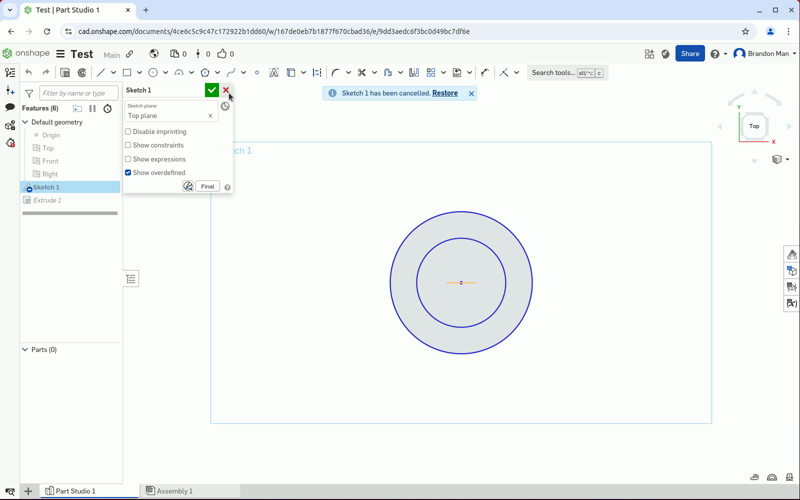
mouse_move(73, 352)
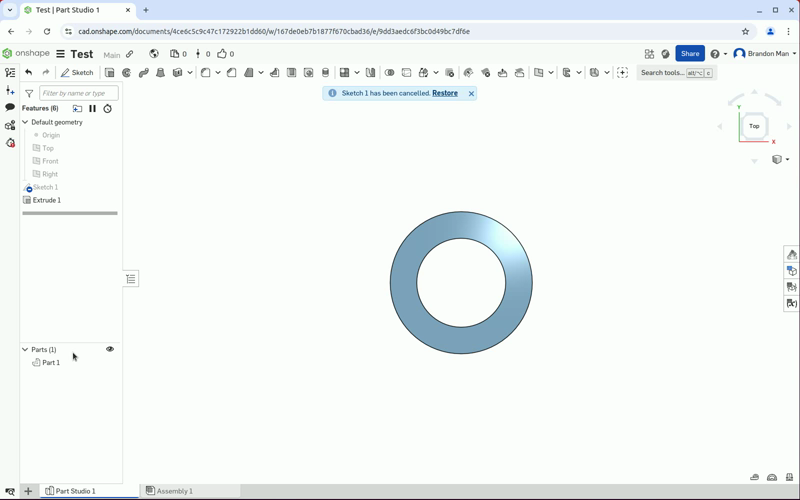
key(y)
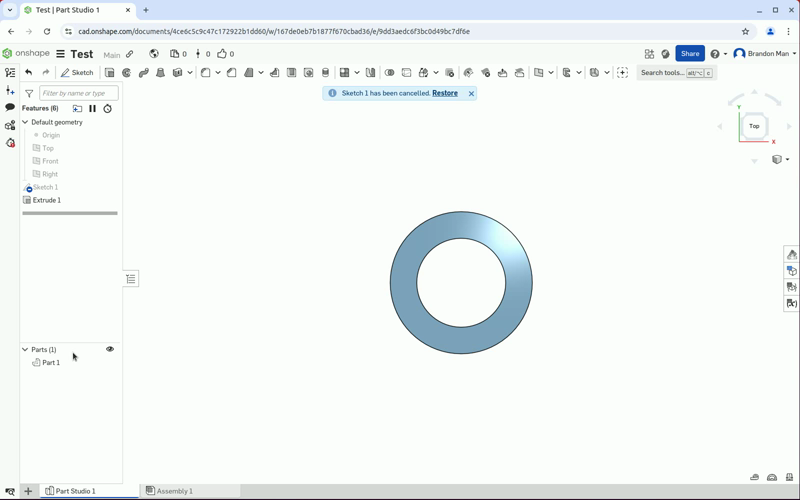
key(shift+p)
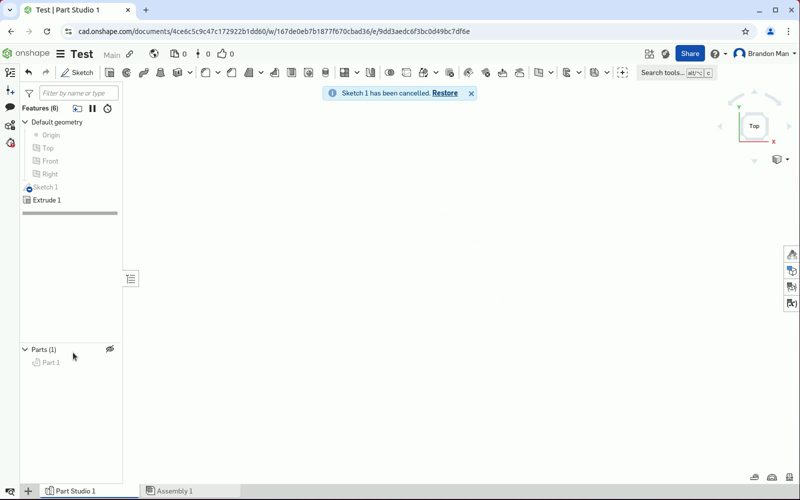
key(space)
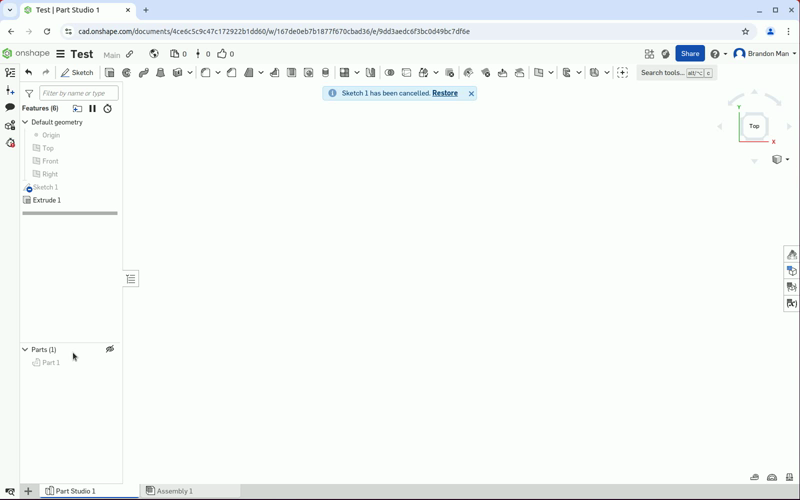
key_down(shift)
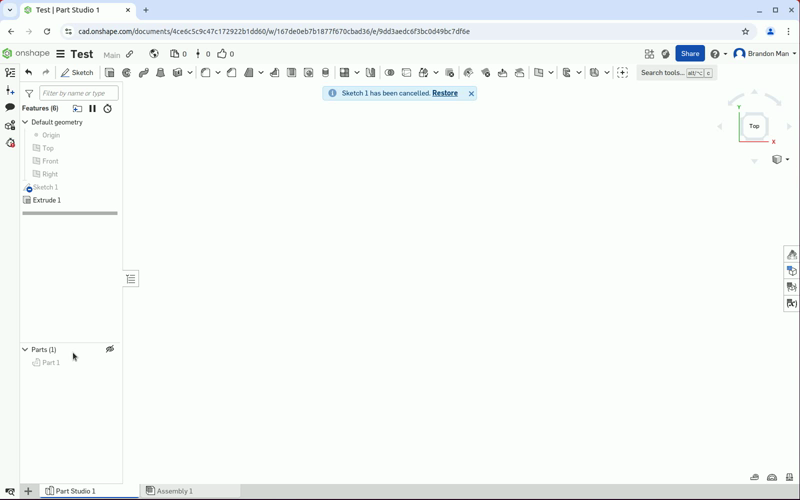
key(up)
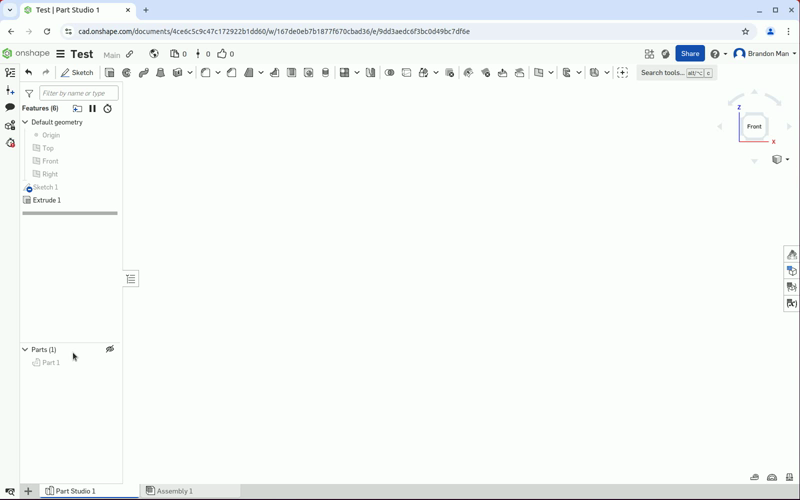
key_up(shift)
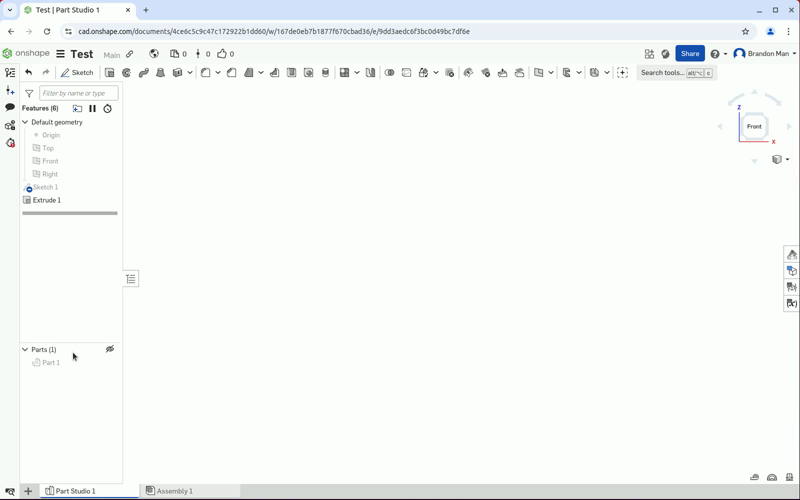
mouse_move(73, 352)
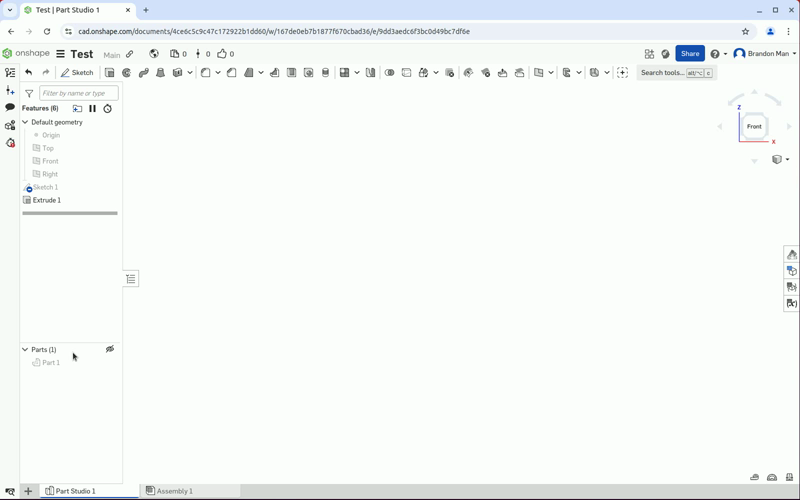
key(shift+y)
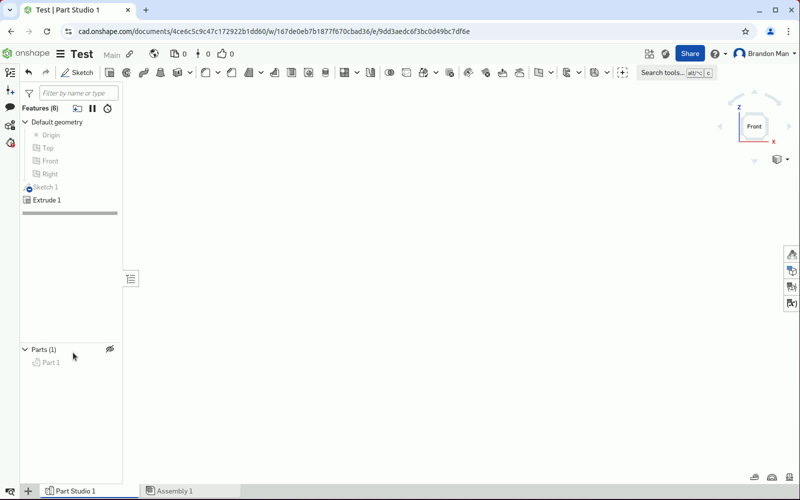
key(shift+s)
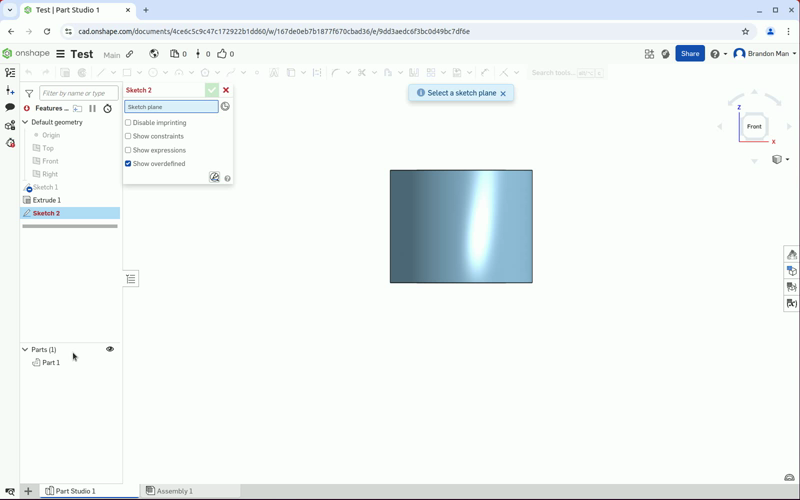
mouse_move(73, 163)
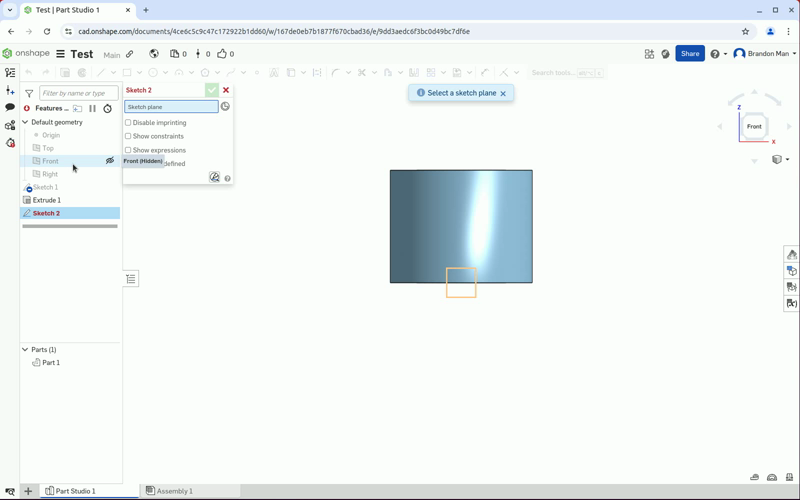
click(73, 163)
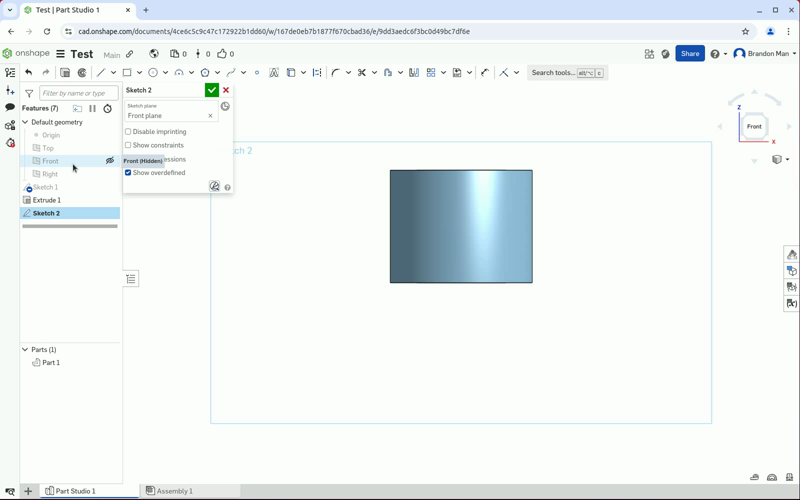
mouse_move(73, 352)
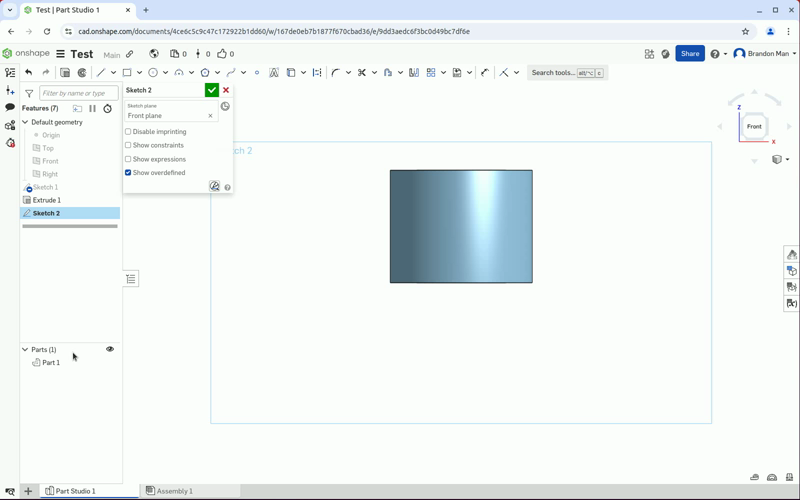
key(y)
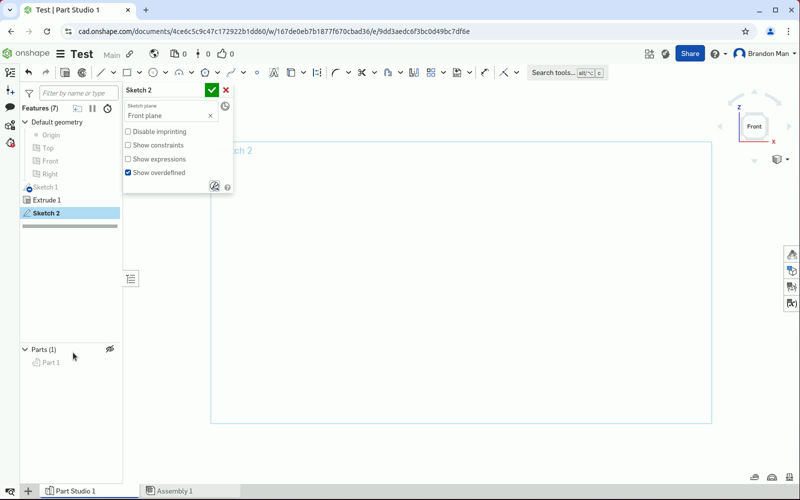
key(c)
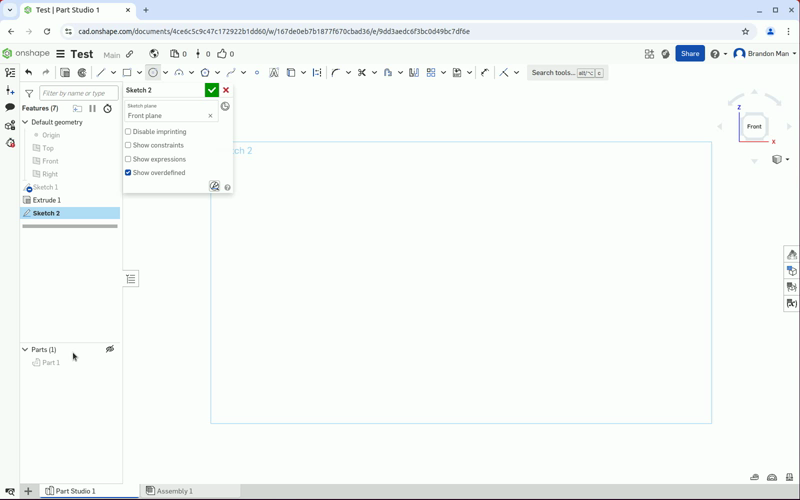
key_down(shift)
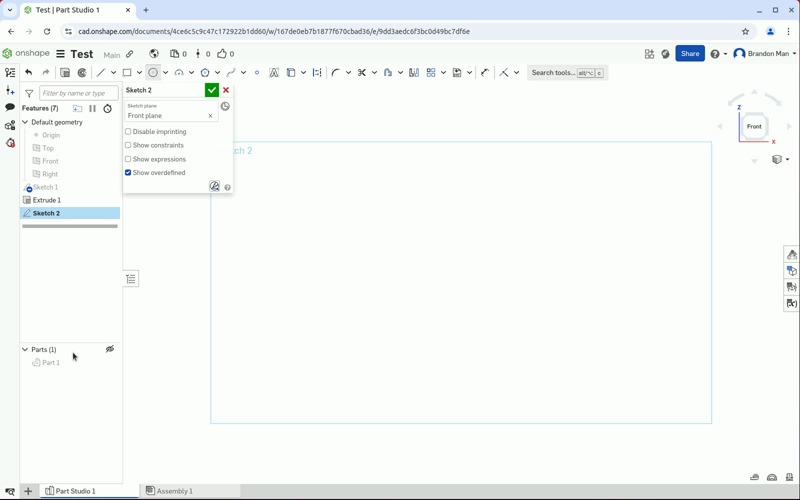
mouse_move(461, 226)
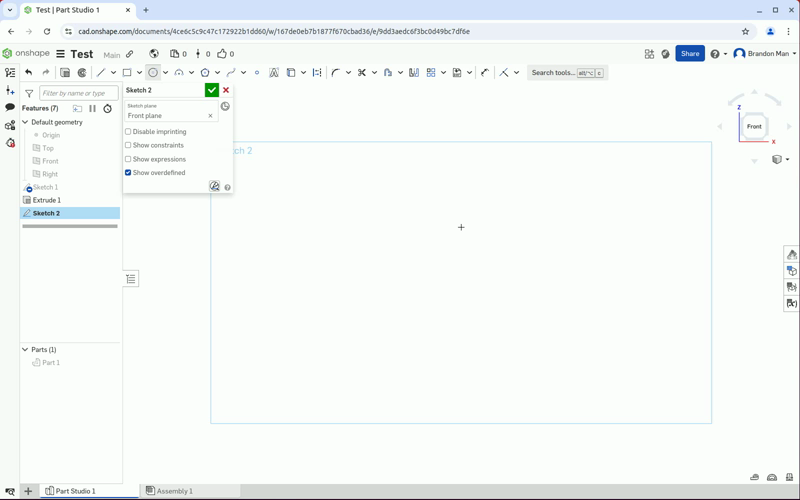
click(461, 226)
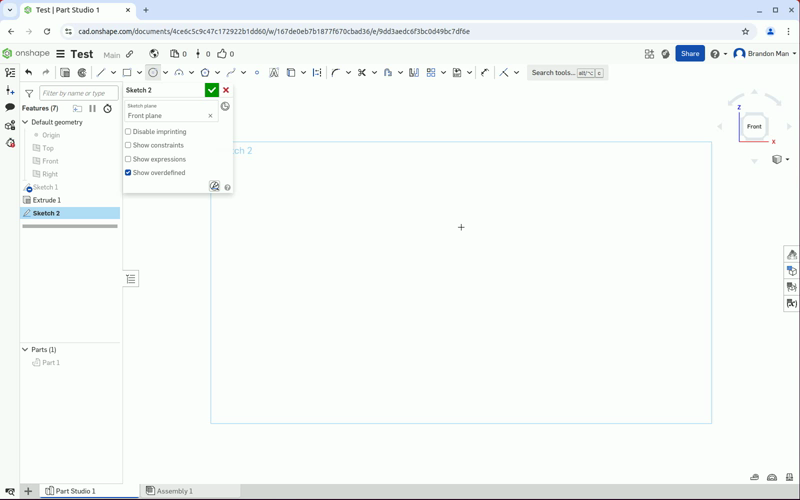
key_up(shift)
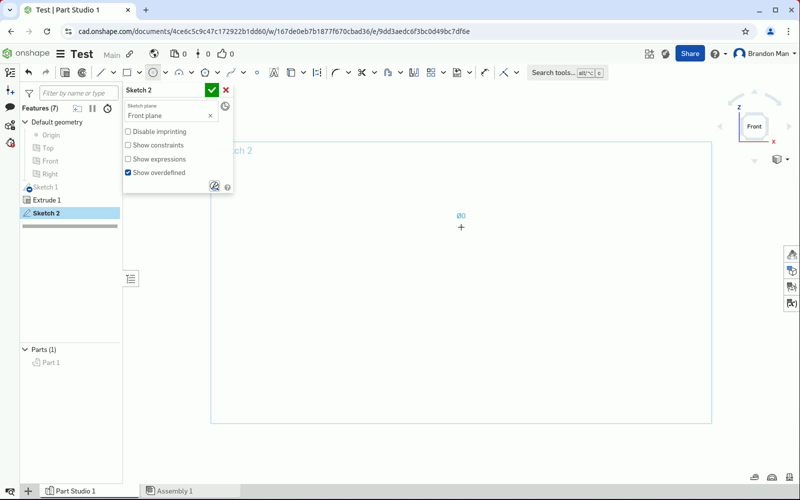
mouse_move(512, 226)
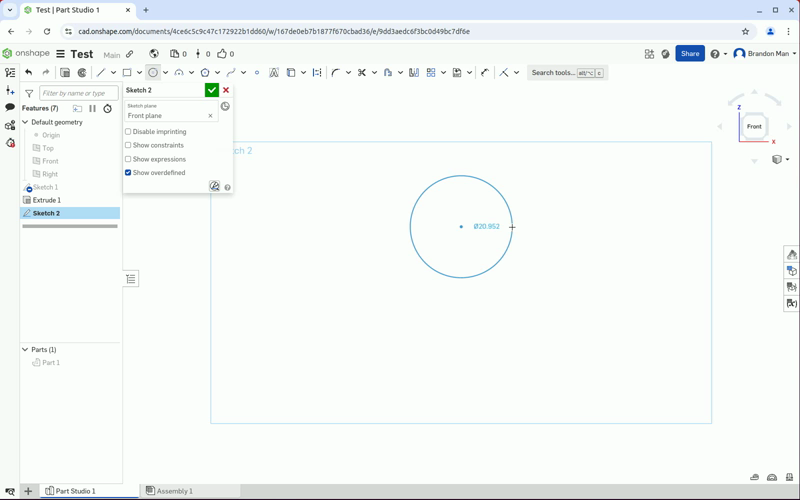
click(512, 226)
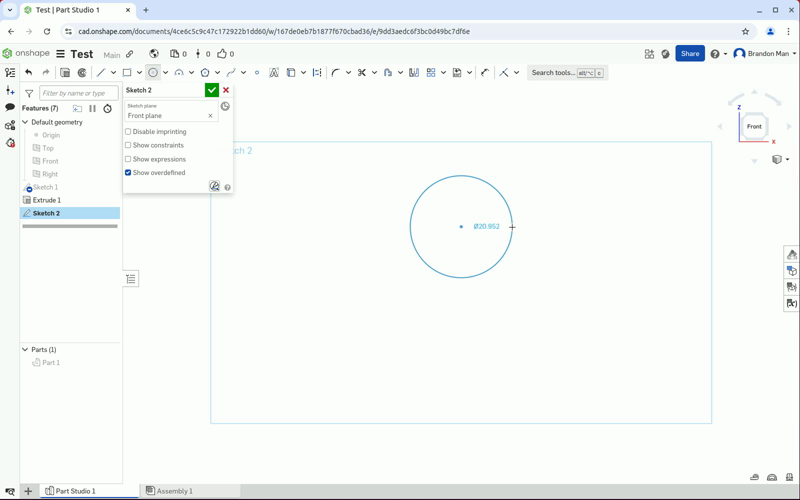
key(esc)
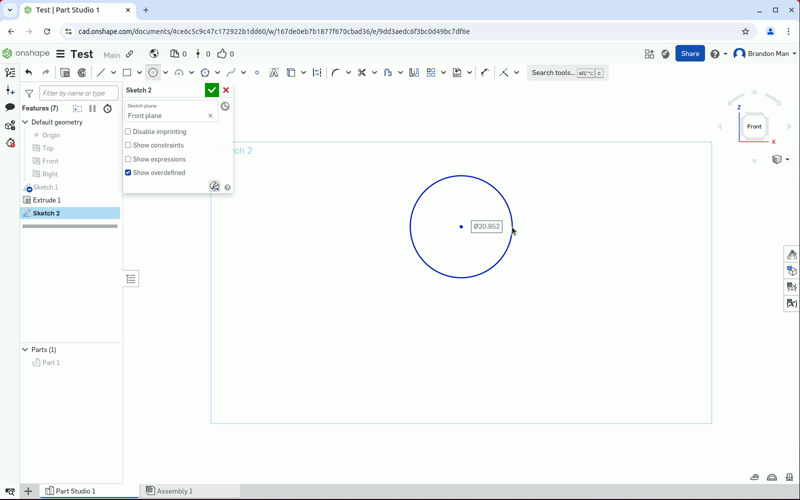
mouse_move(422, 240)
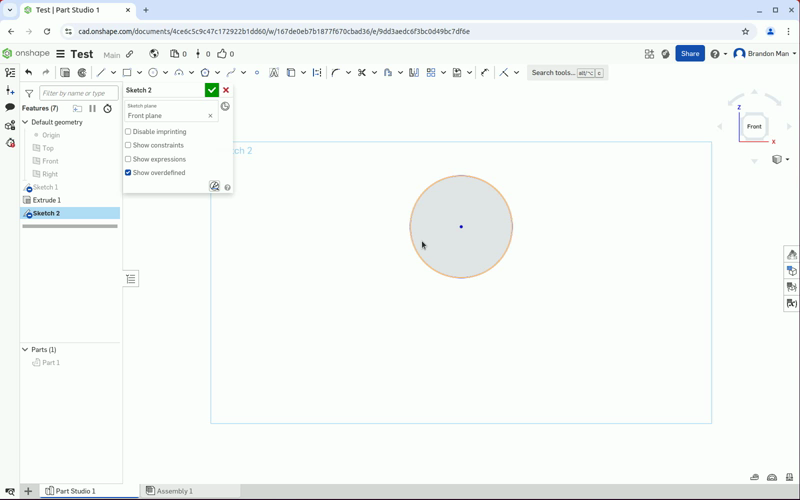
click(422, 240)
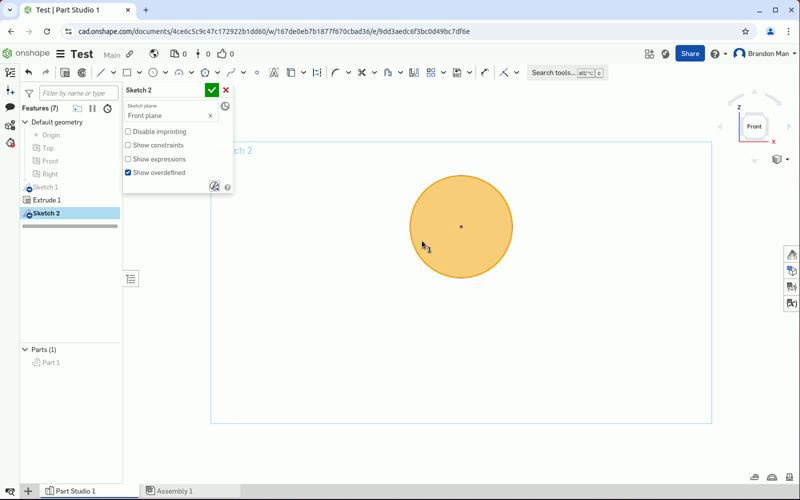
mouse_move(73, 352)
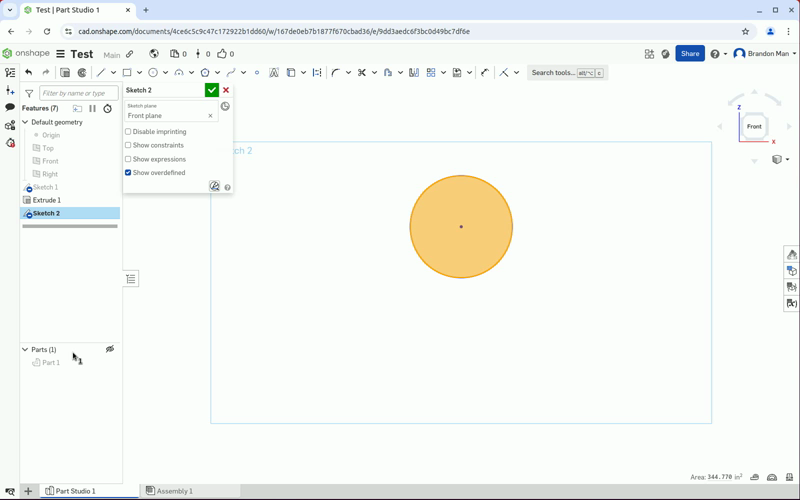
key(shift+y)
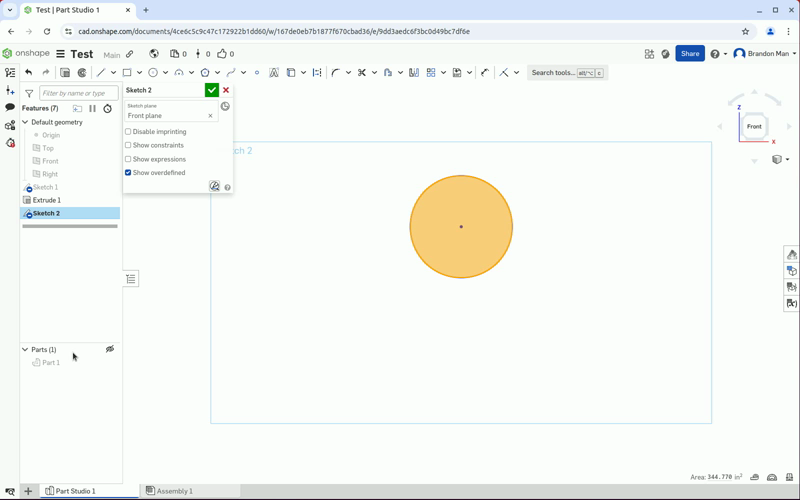
key(shift+e)
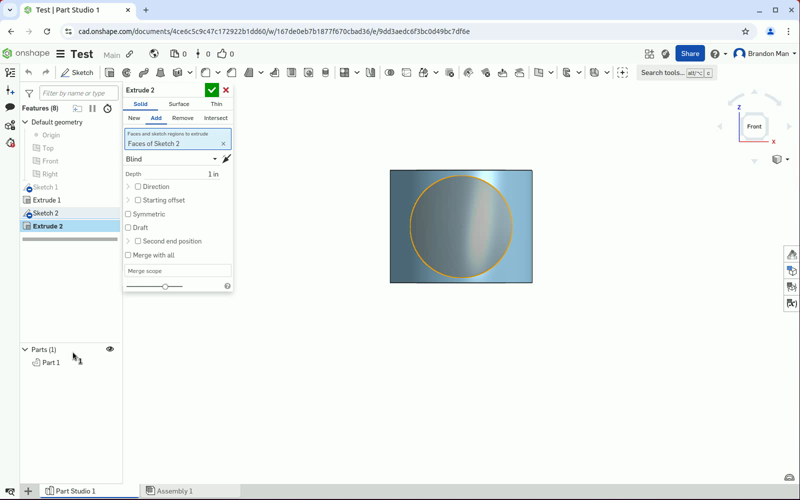
mouse_move(143, 106)
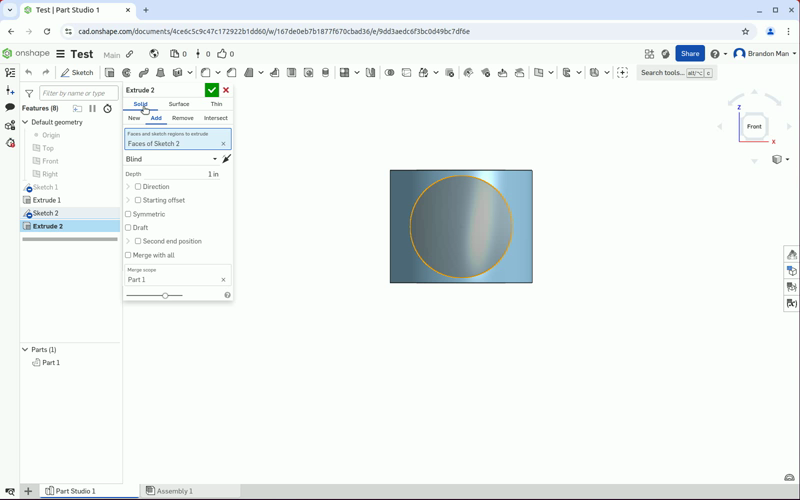
click(143, 106)
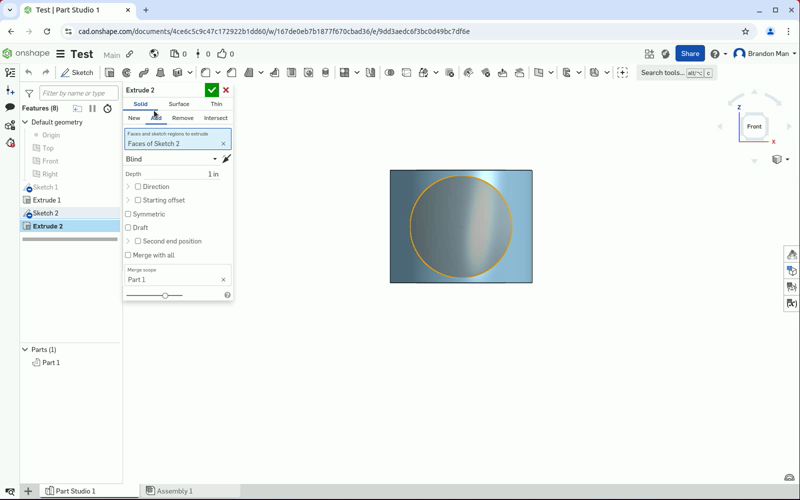
mouse_move(186, 120)
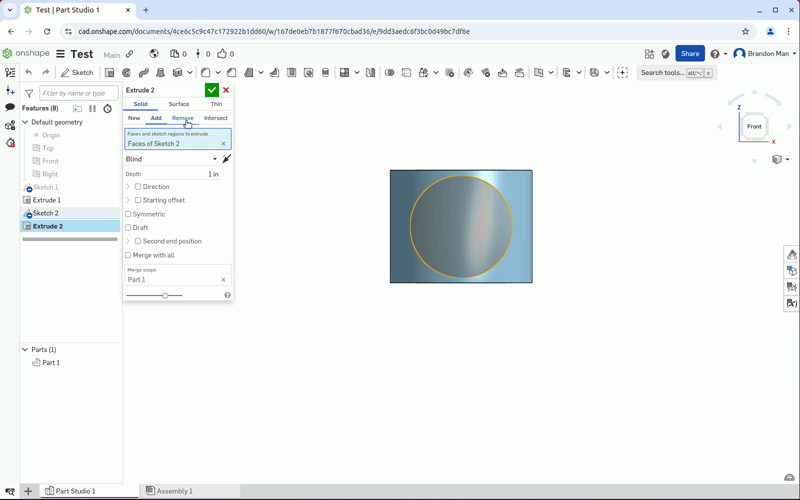
click(186, 120)
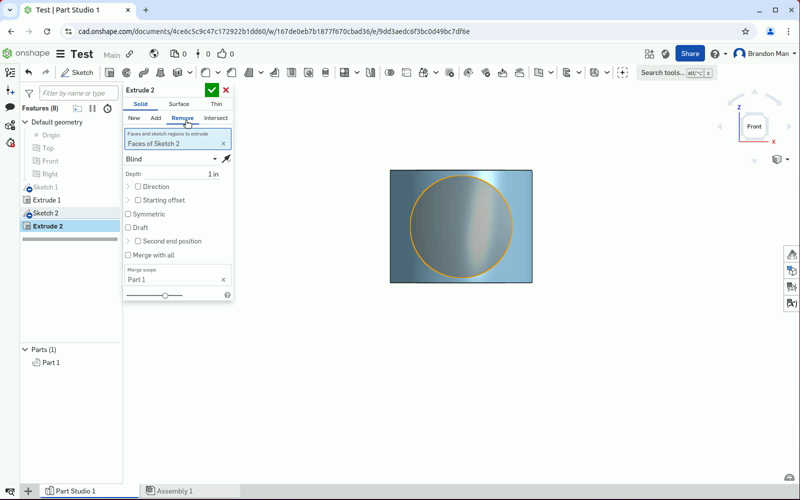
key(tab, 4)
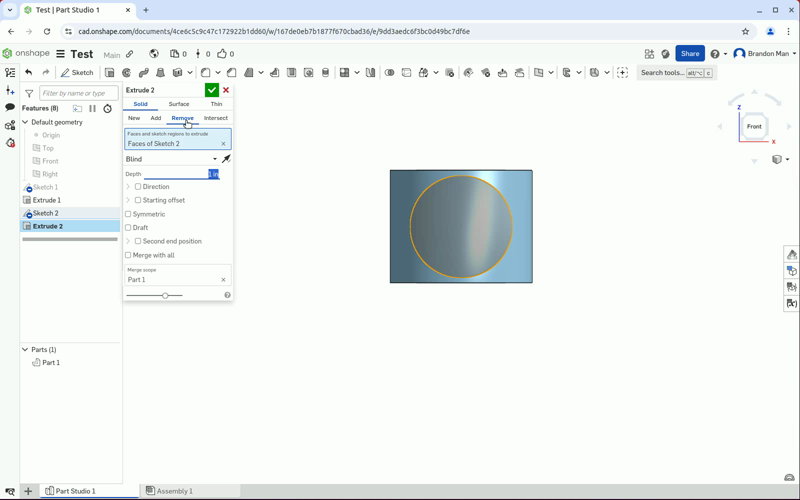
text(-28.886)
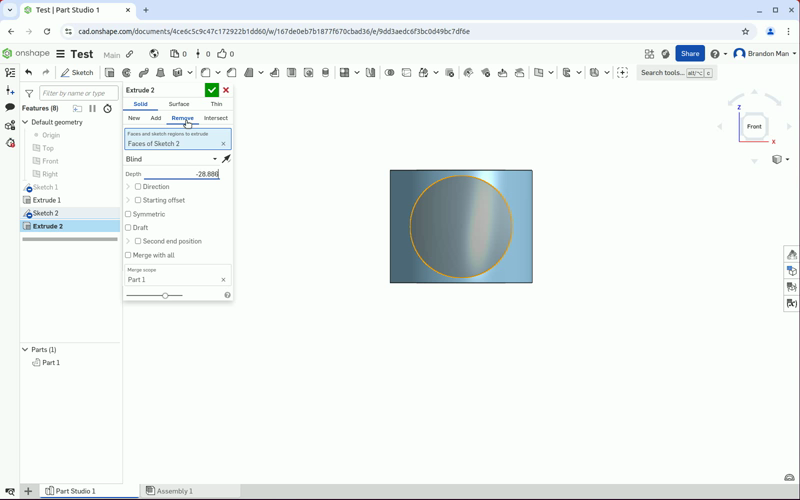
key(tab, 3)
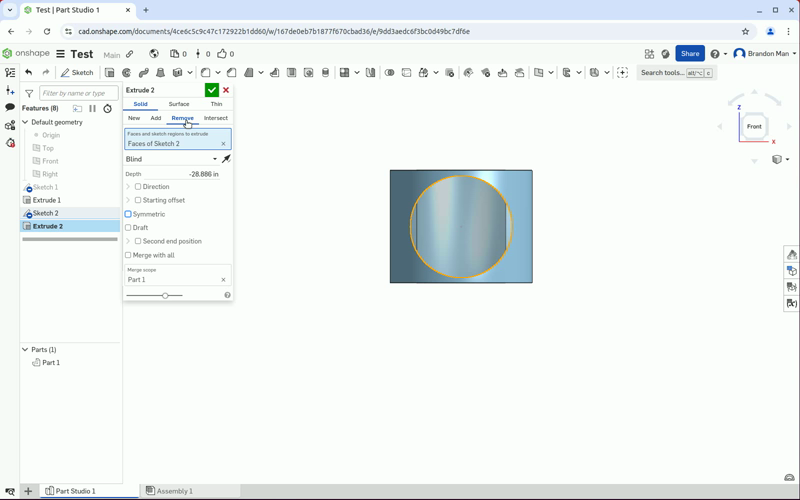
key(space)
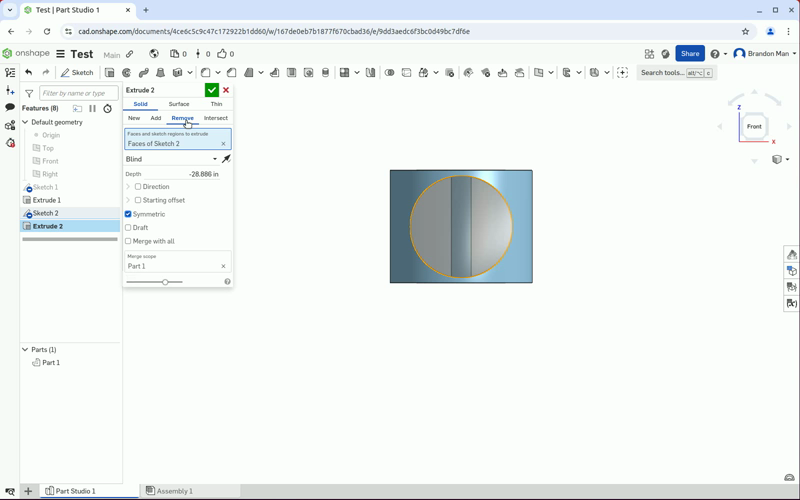
key(tab, 2)
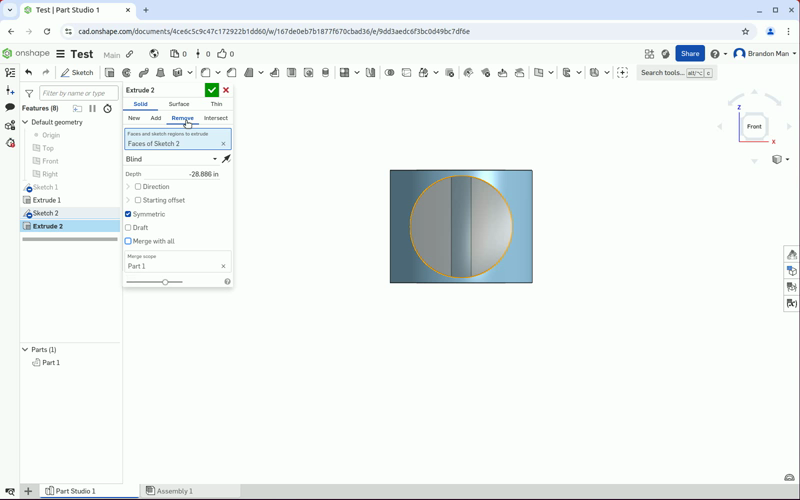
key(space)
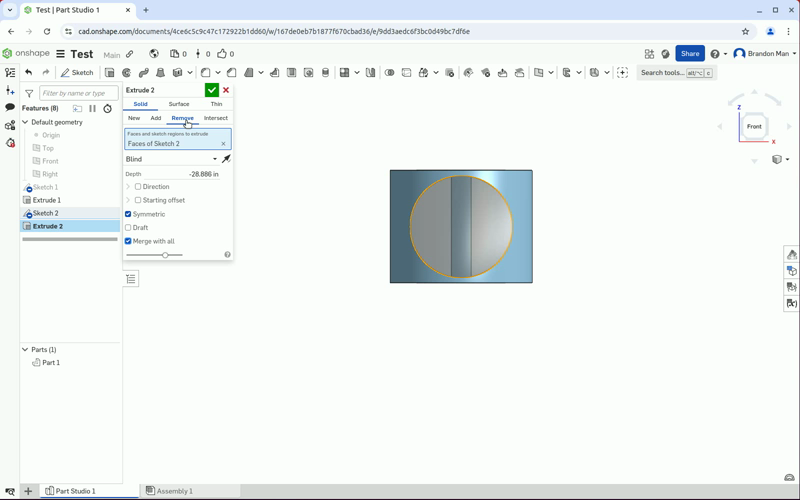
key(enter)
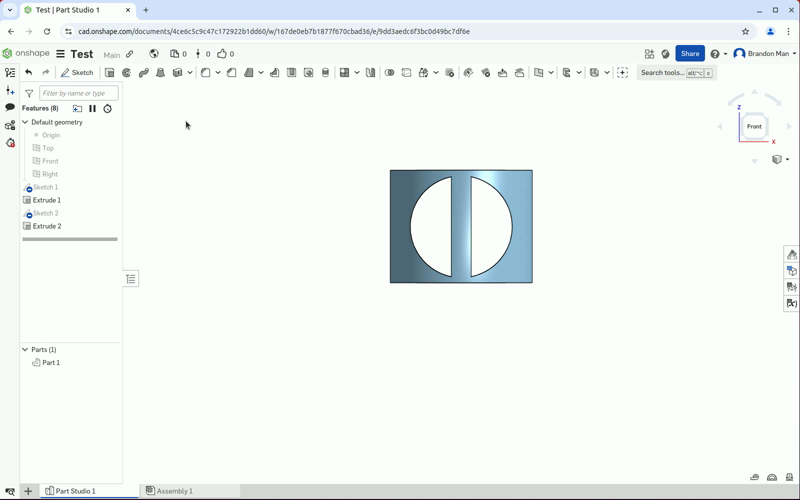
key(shift+h)
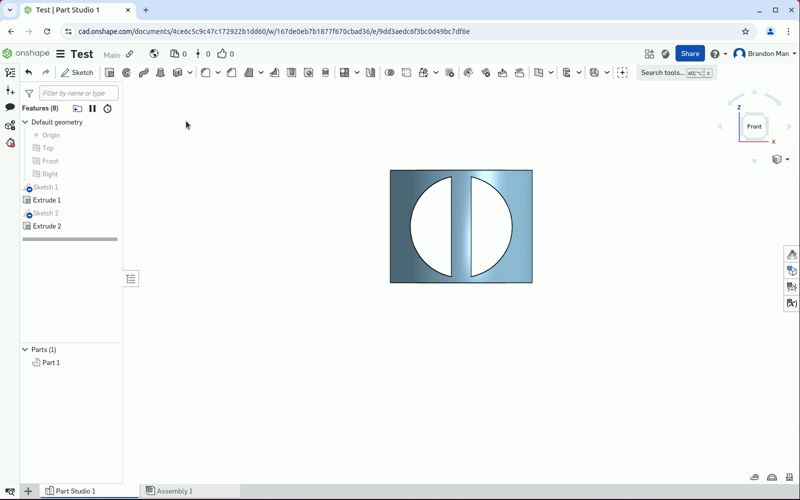
key(shift+h)
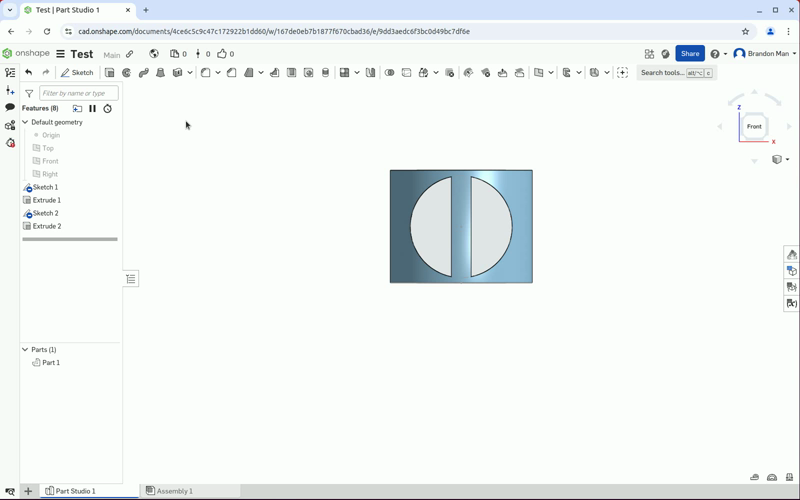
key(shift+7)
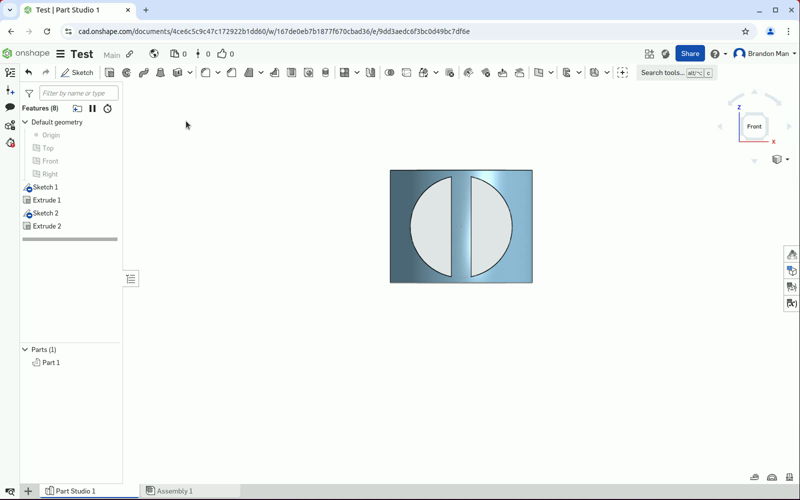
key(left, 2)
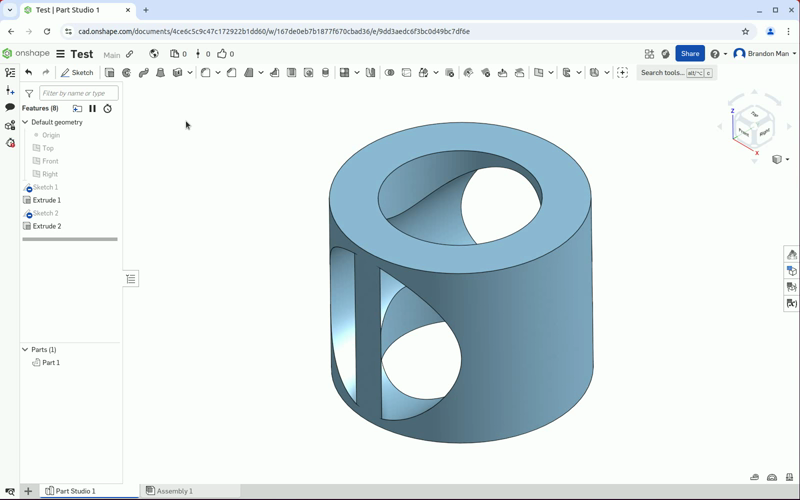
key(down, 2)
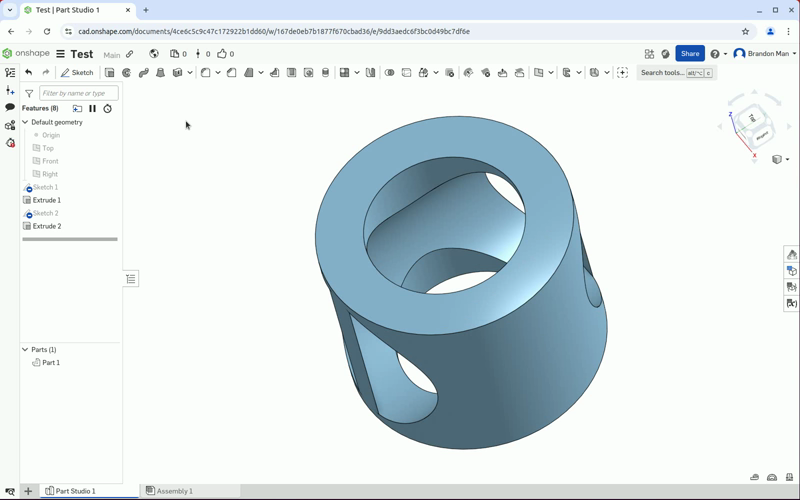
key(up, 2)
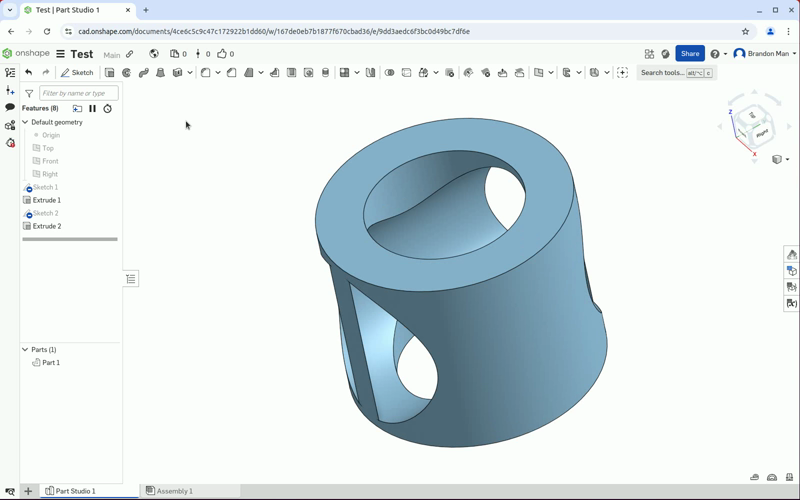
key(right, 2)
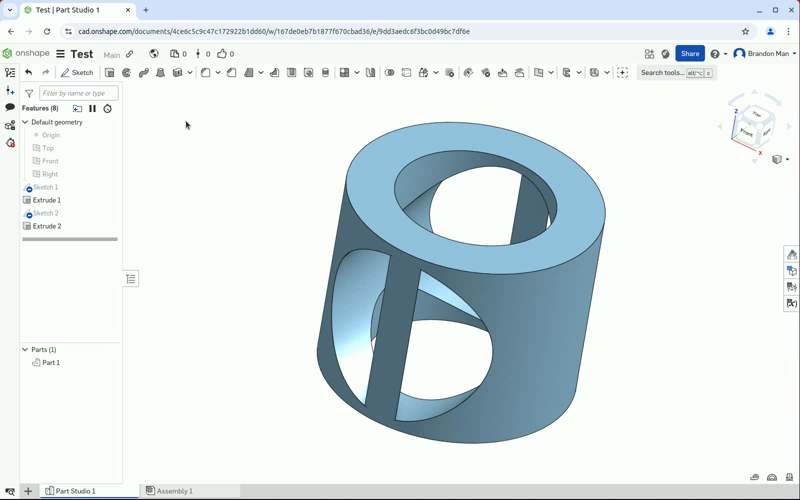
mouse_move(73, 189)
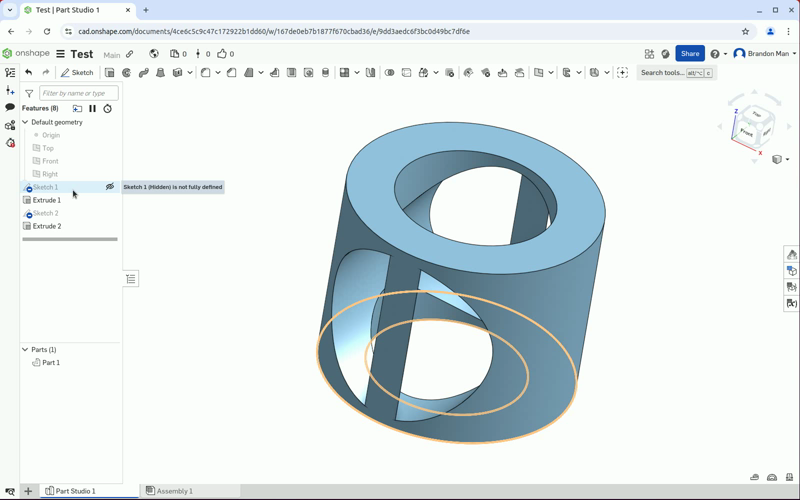
click(73, 189)